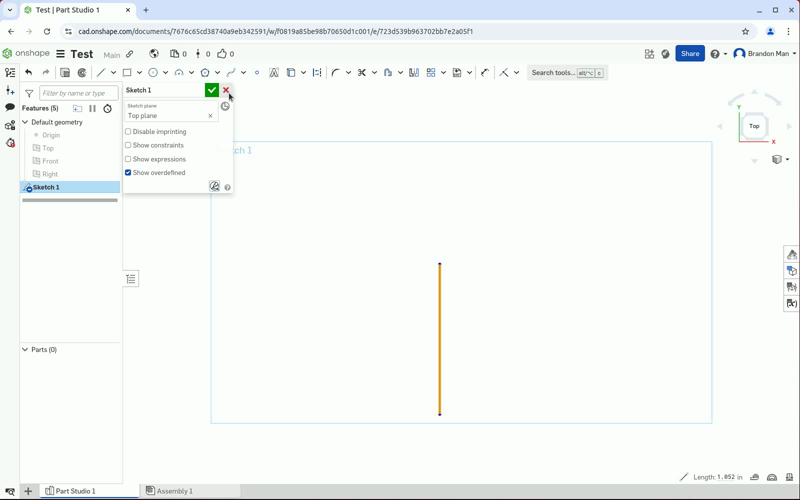
key(shift+h)
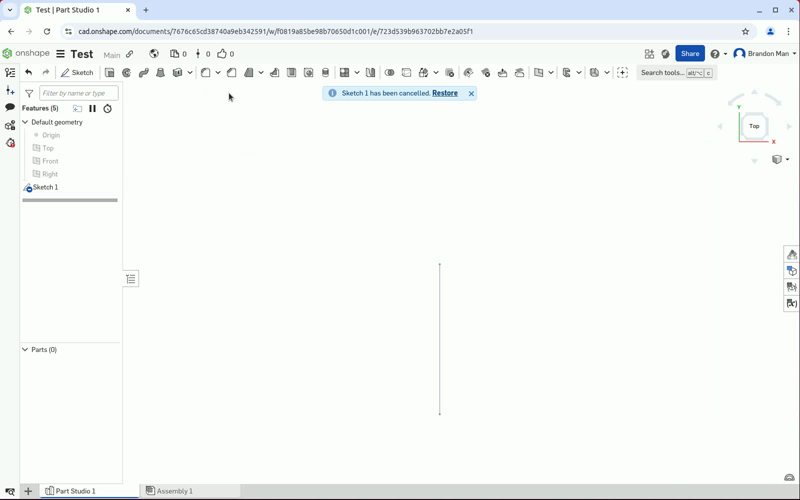
key(shift+s)
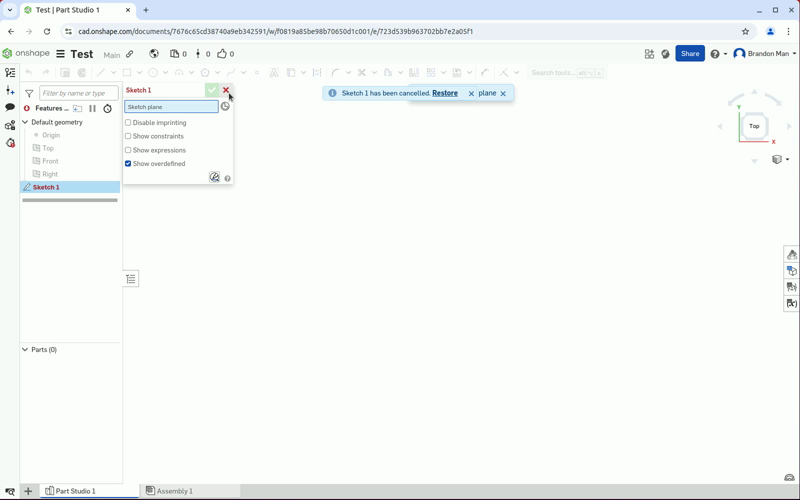
mouse_move(73, 150)
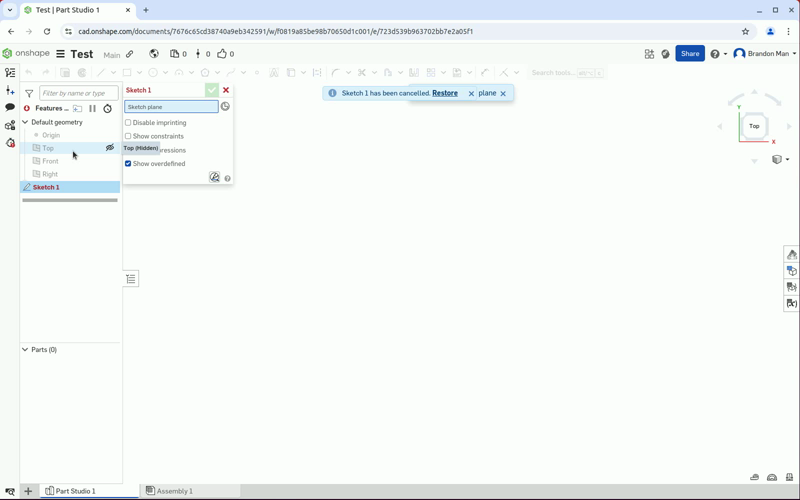
click(73, 150)
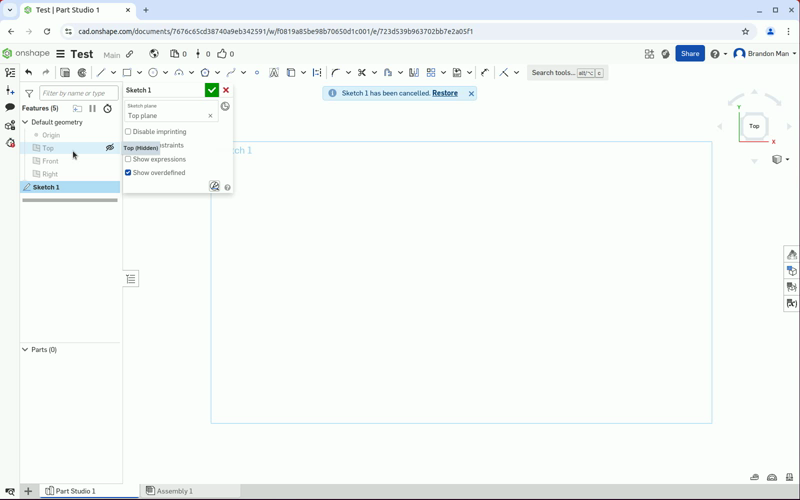
mouse_move(73, 352)
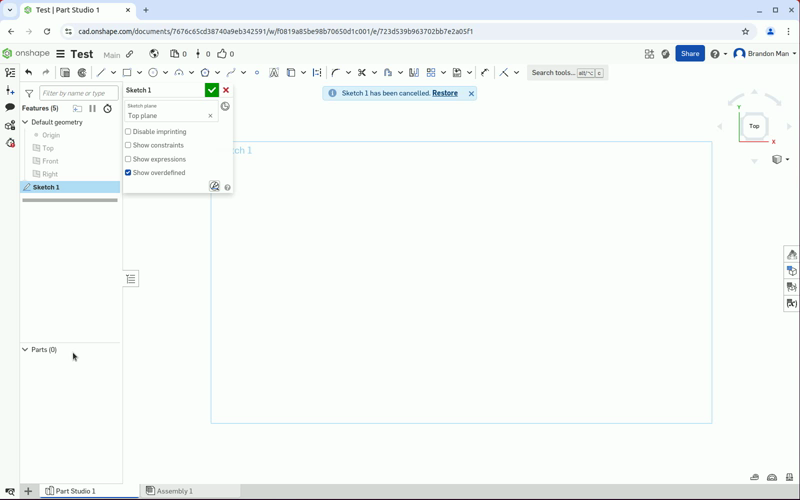
key(y)
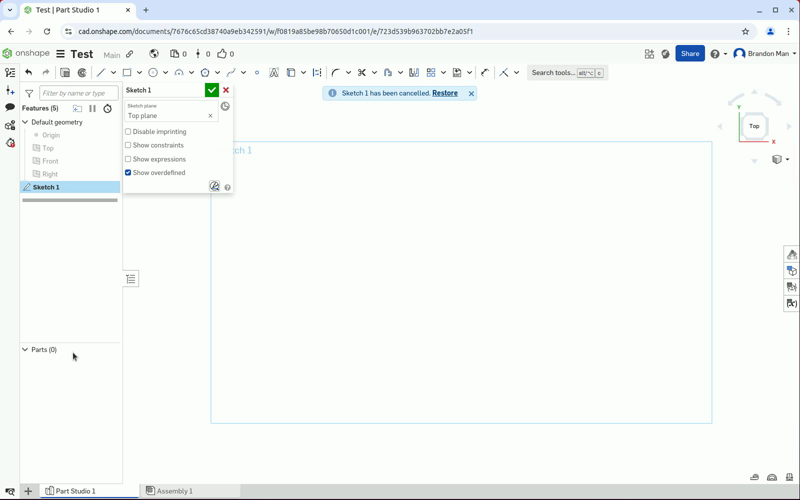
key(c)
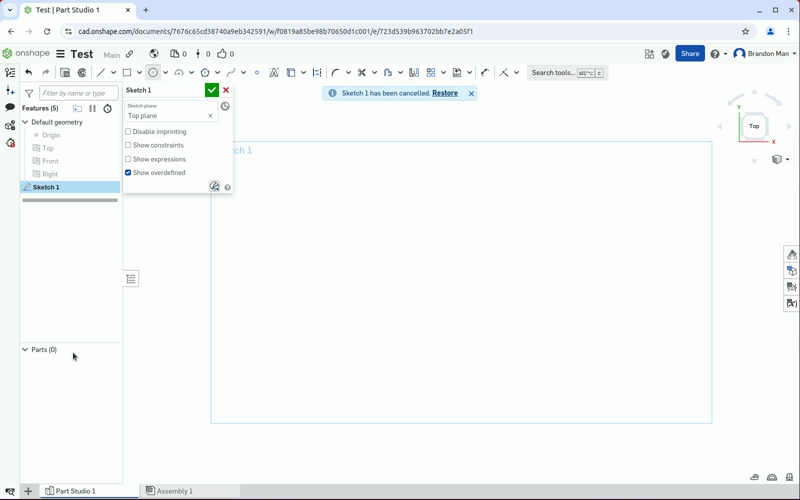
key_down(shift)
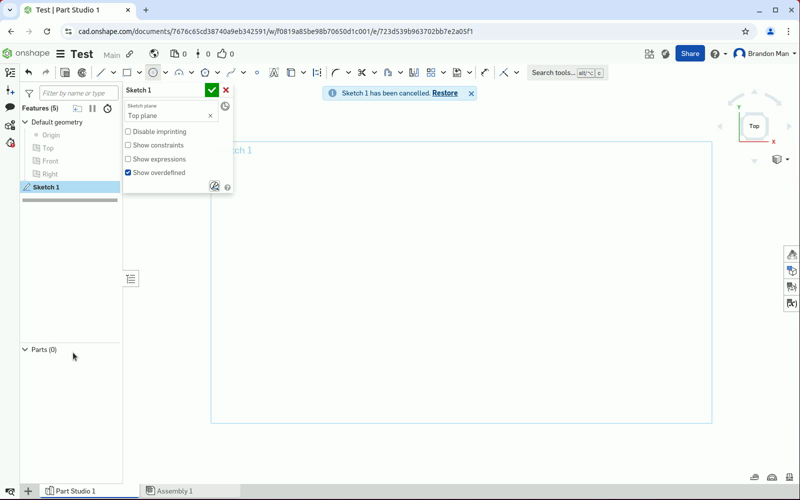
mouse_move(461, 282)
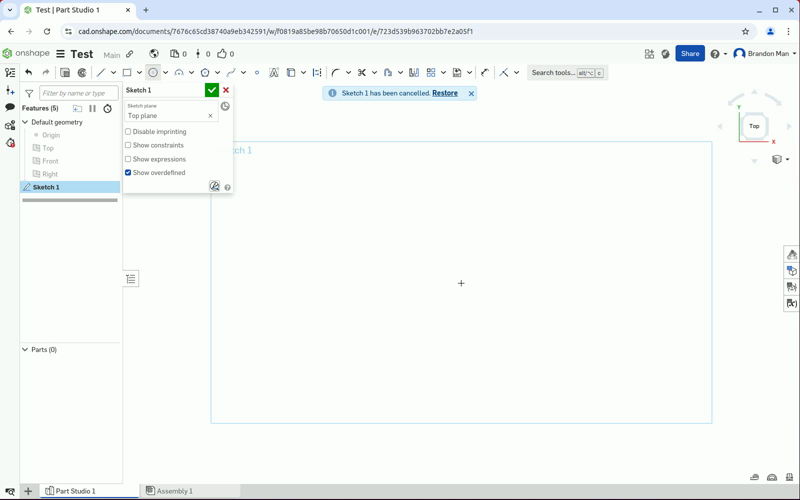
click(461, 282)
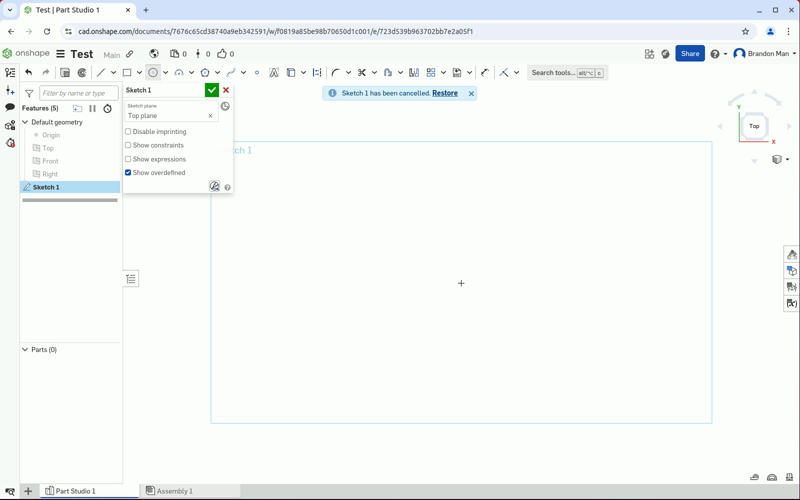
key_up(shift)
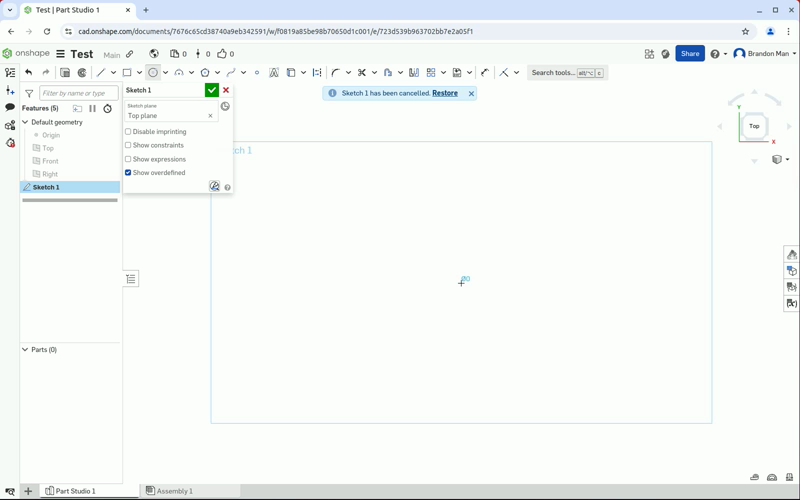
mouse_move(522, 282)
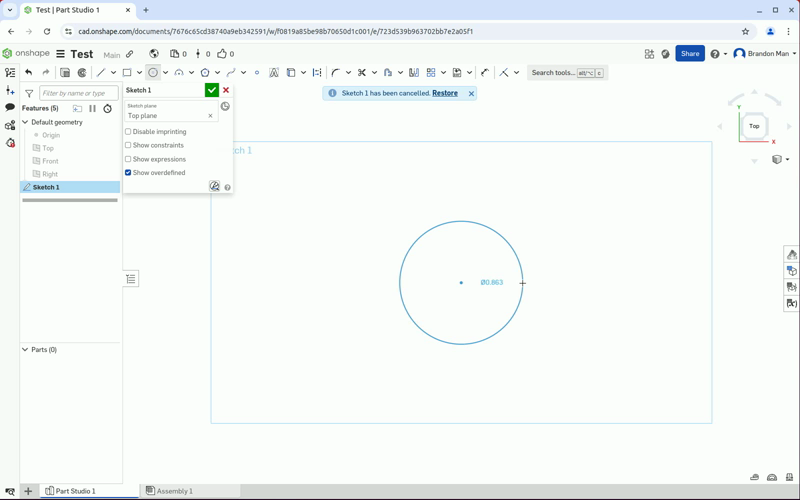
click(522, 282)
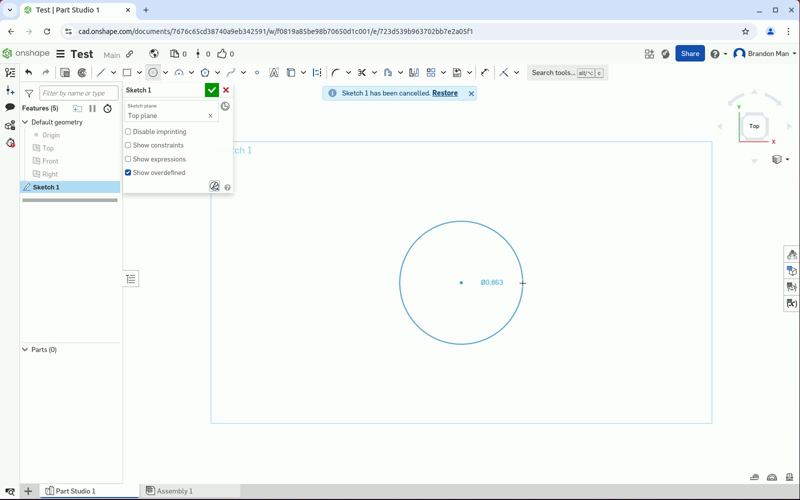
key(esc)
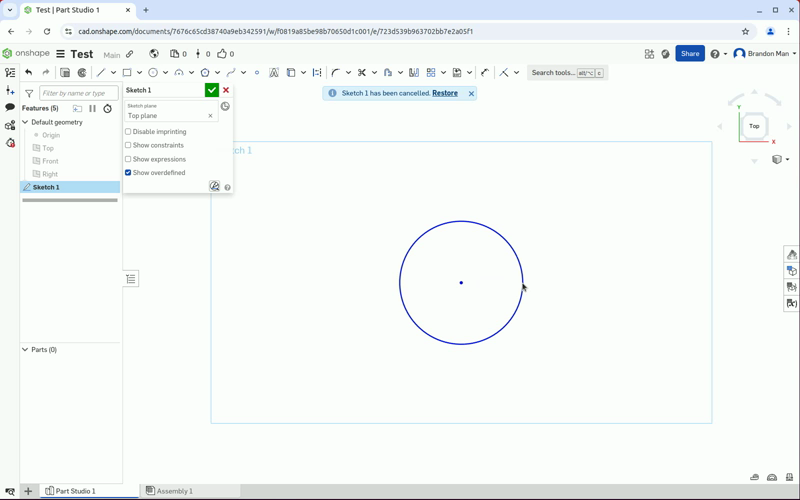
mouse_move(491, 248)
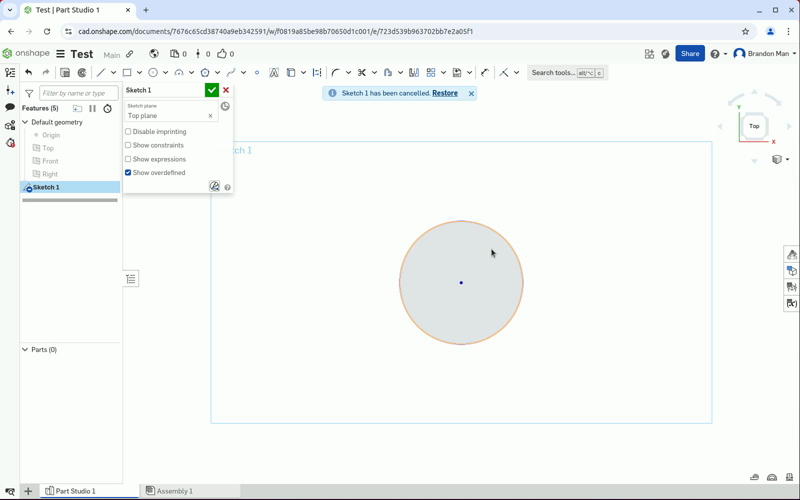
click(491, 248)
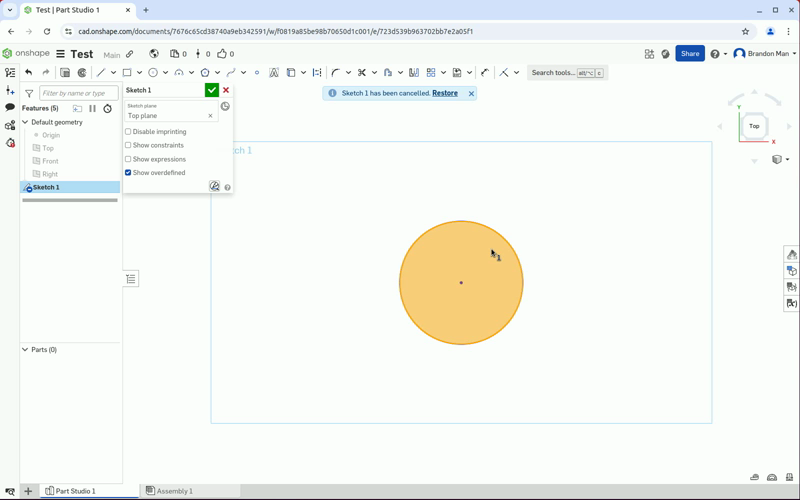
mouse_move(73, 352)
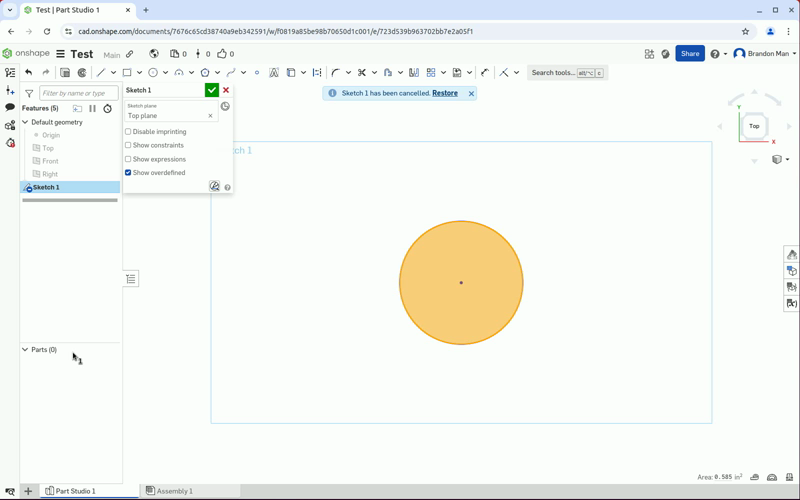
key(shift+y)
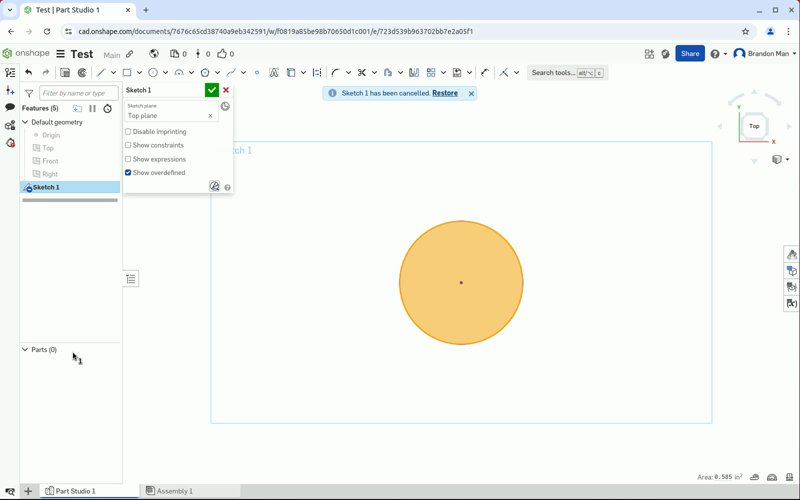
key(shift+e)
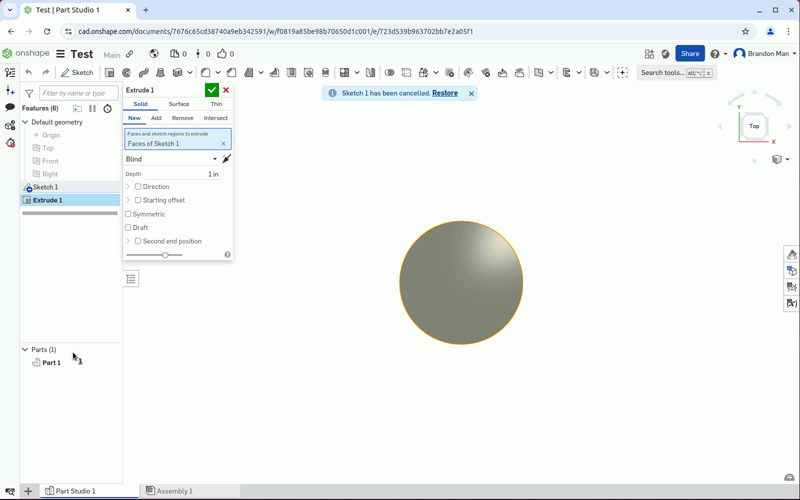
mouse_move(143, 106)
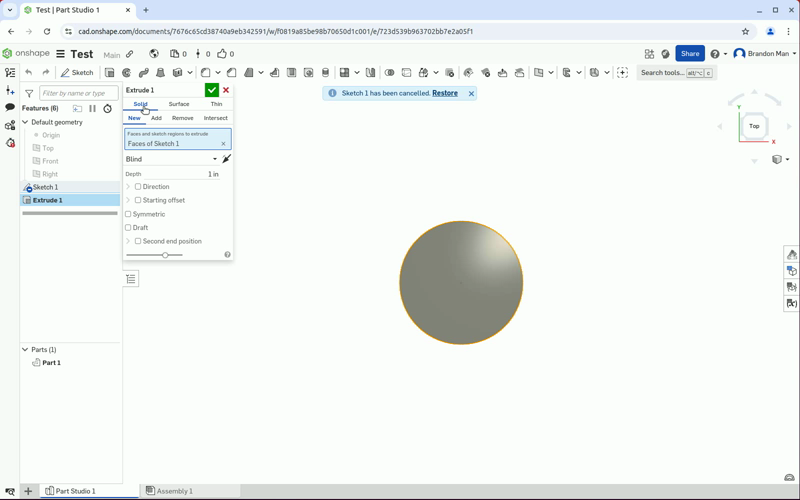
click(143, 106)
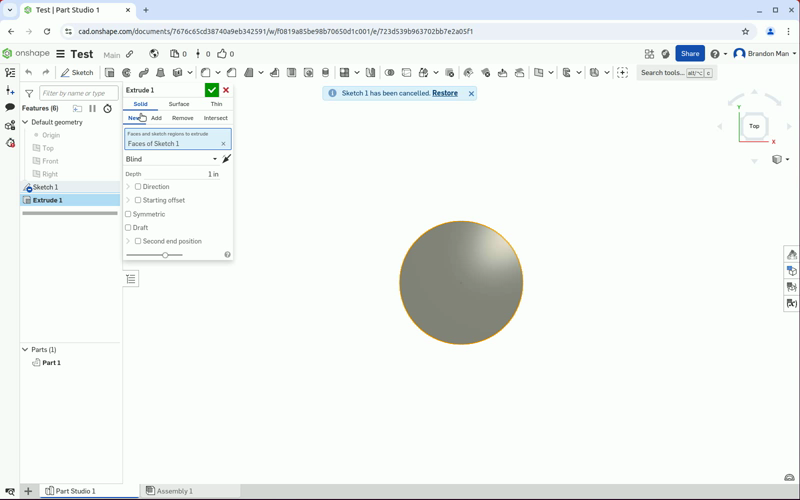
mouse_move(137, 120)
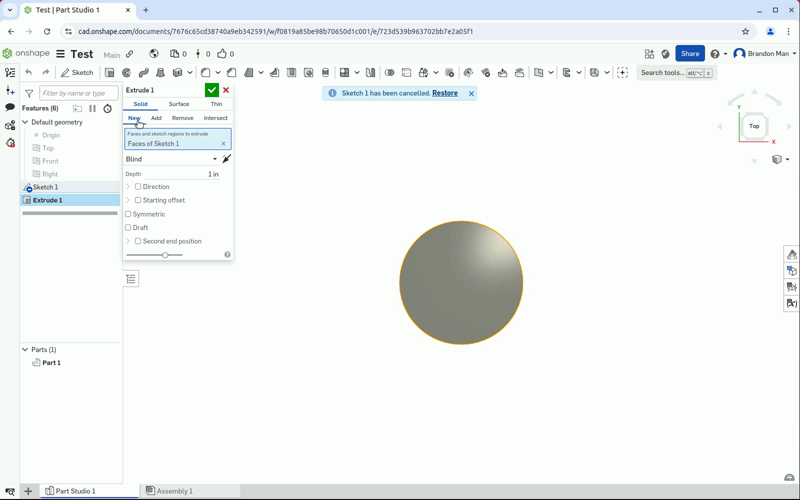
click(137, 120)
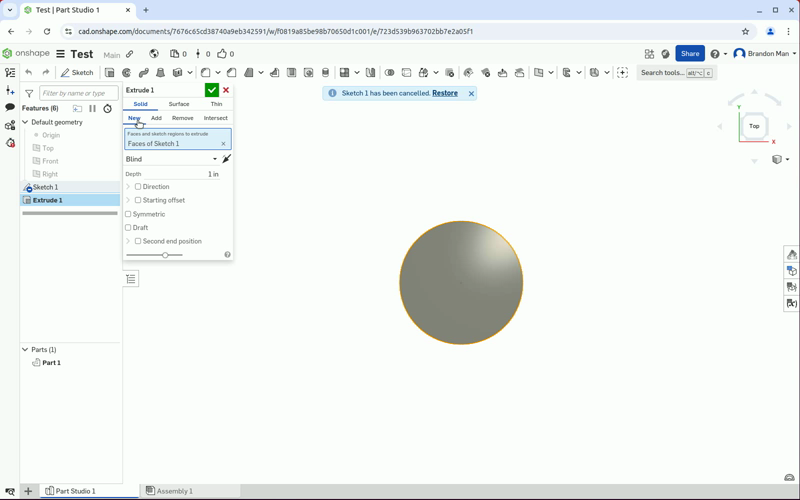
key(tab, 4)
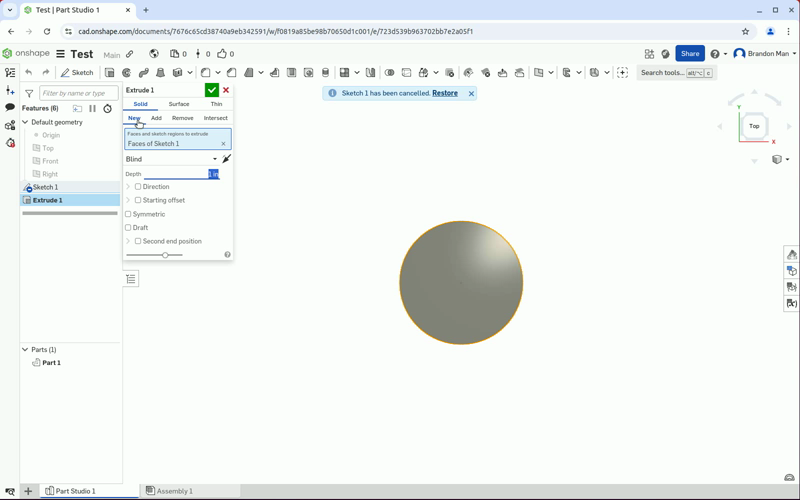
text(0.641)
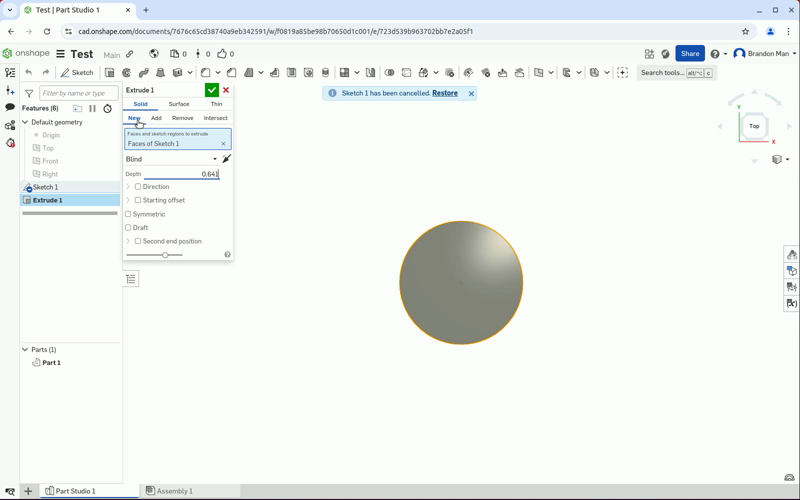
key(enter)
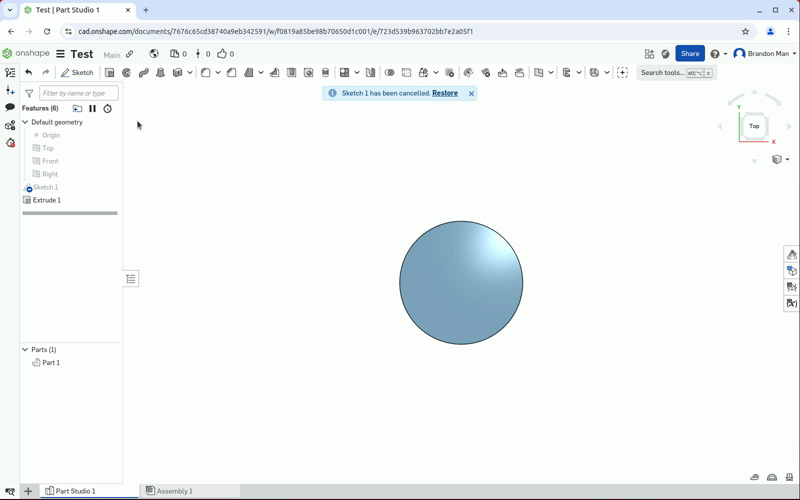
key(shift+h)
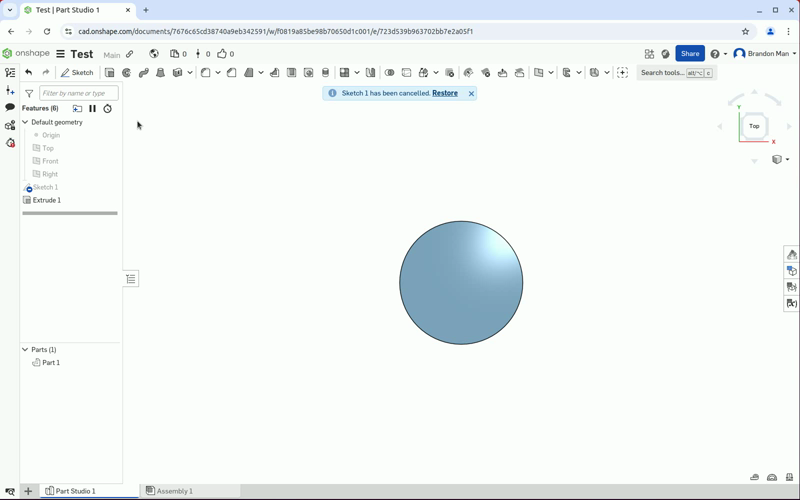
key(shift+h)
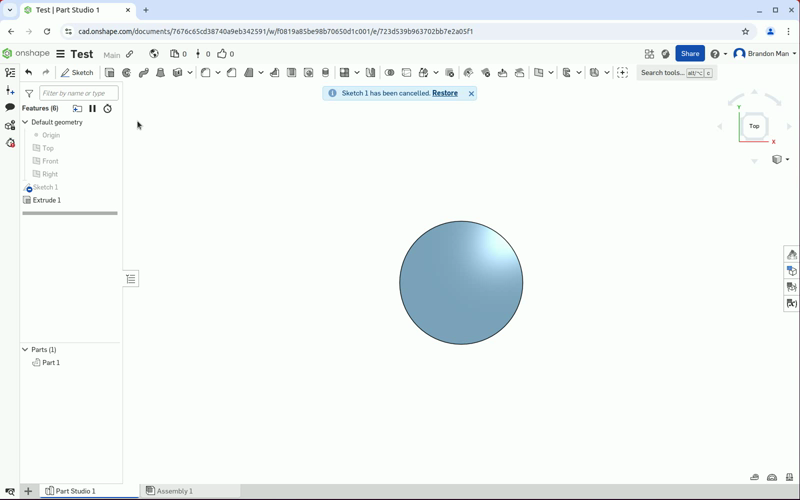
mouse_move(73, 189)
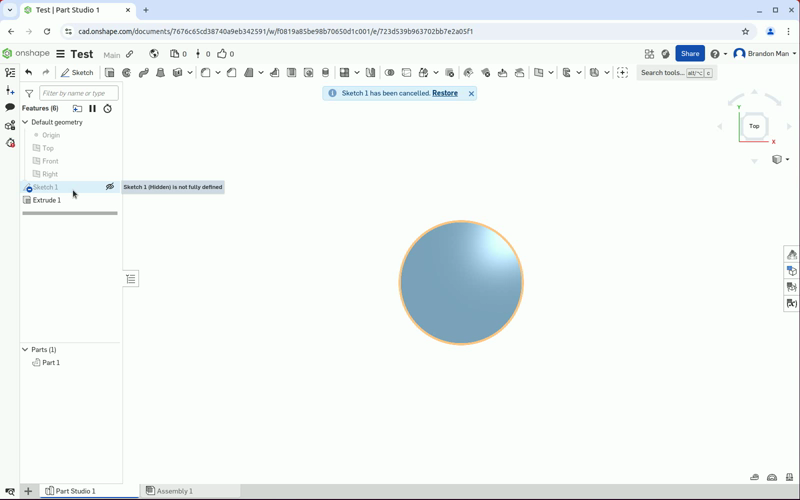
click(73, 189)
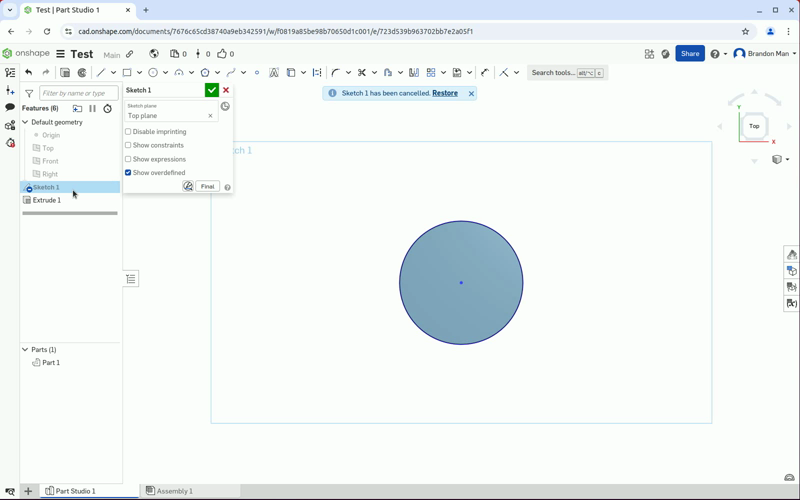
mouse_move(229, 92)
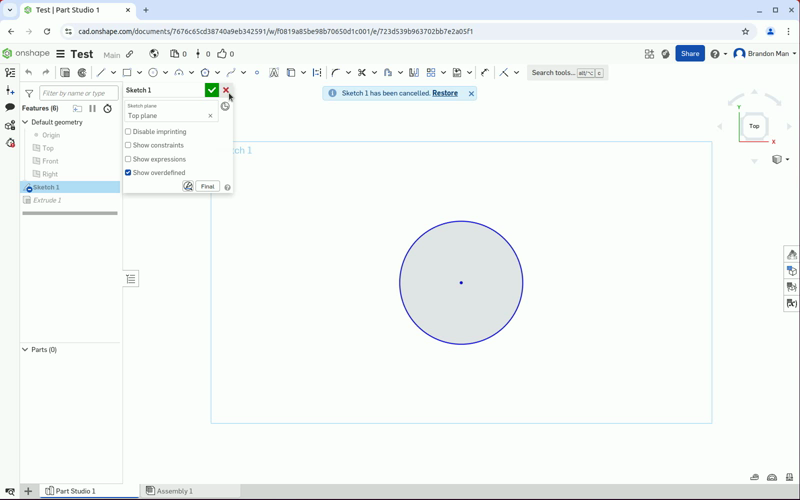
click(229, 92)
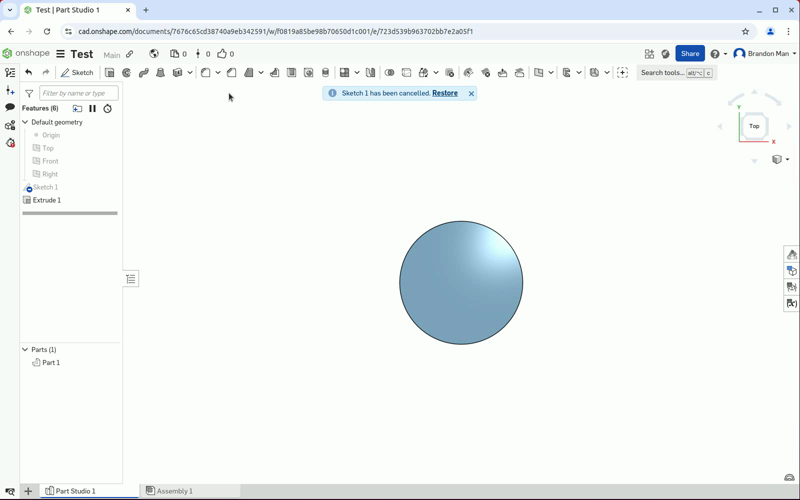
mouse_move(541, 75)
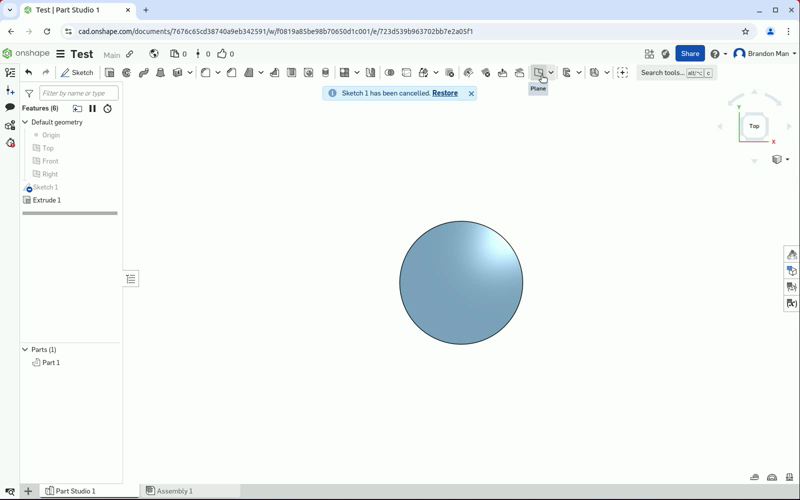
click(541, 75)
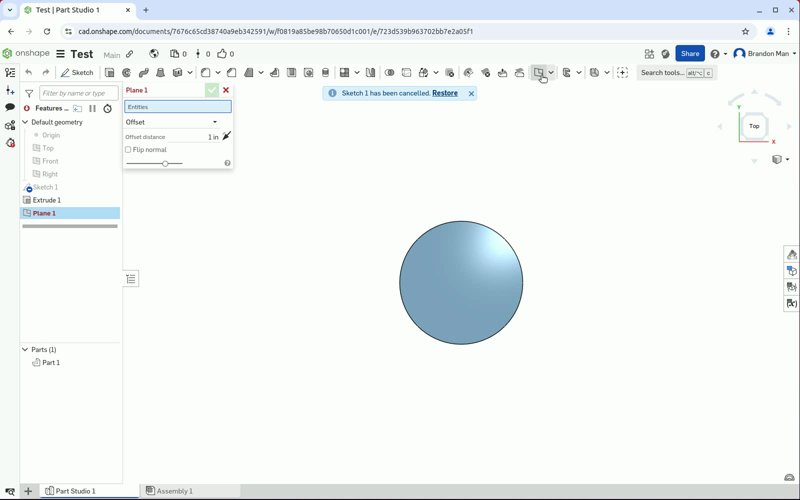
mouse_move(73, 150)
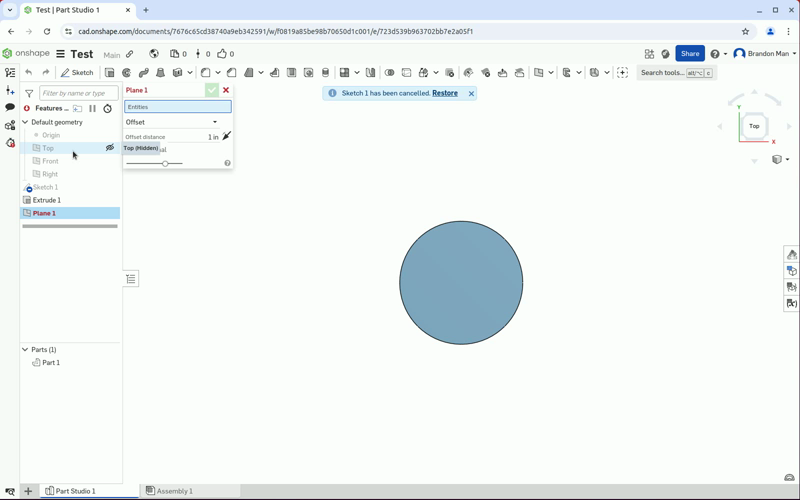
click(73, 150)
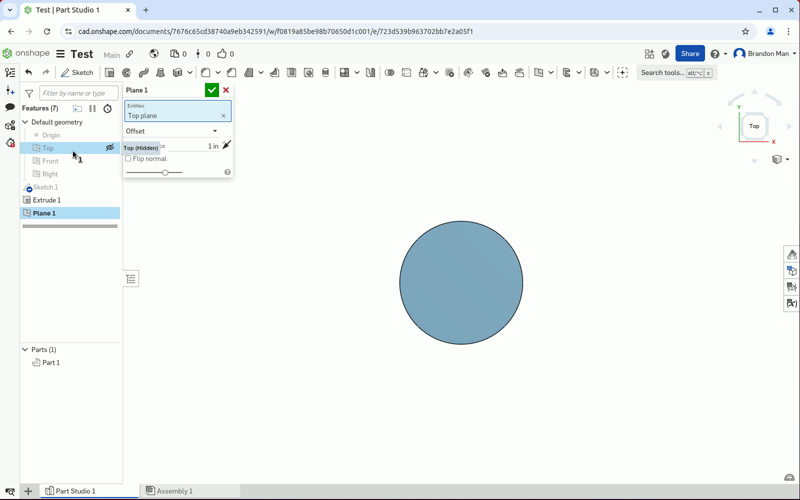
key(tab, 2)
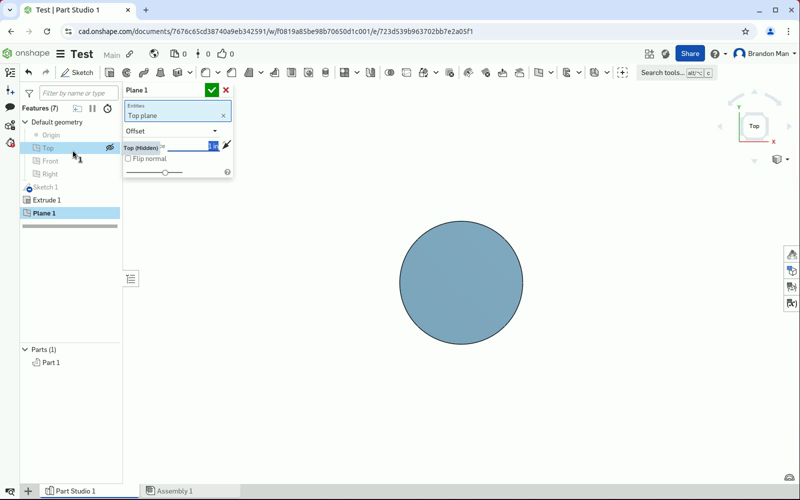
text(0.641)
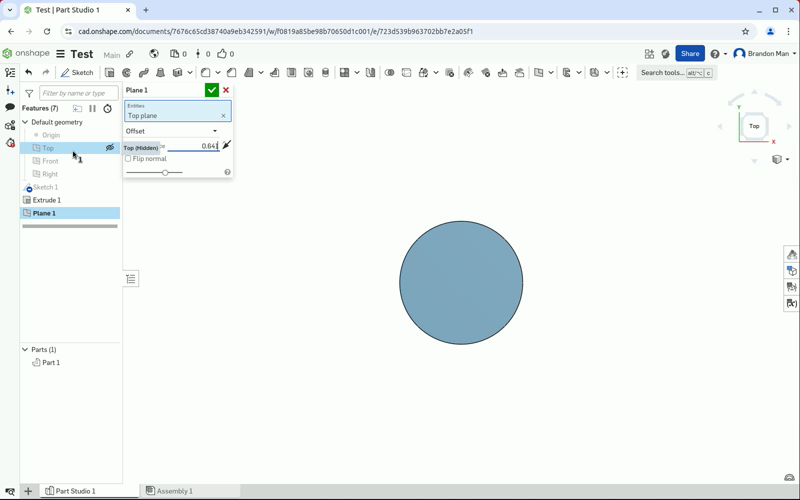
key(enter, 2)
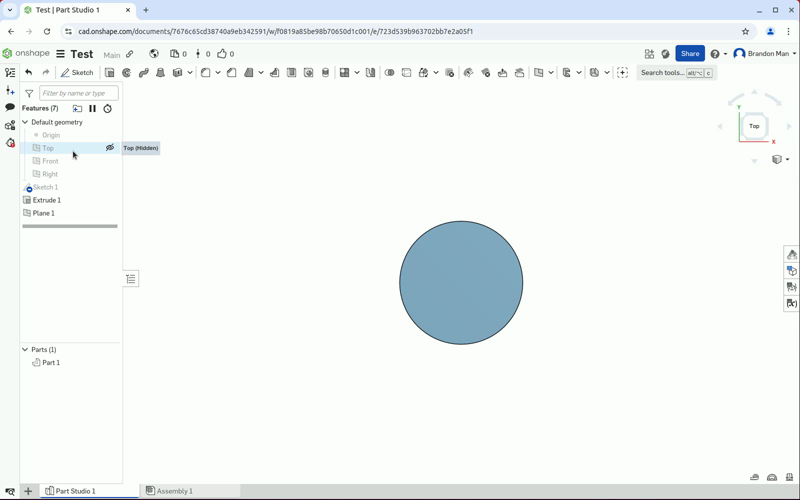
key(shift+s)
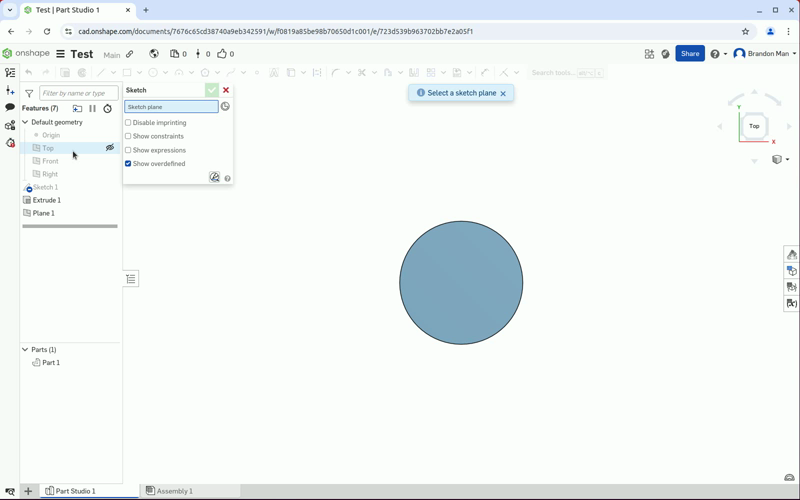
mouse_move(73, 215)
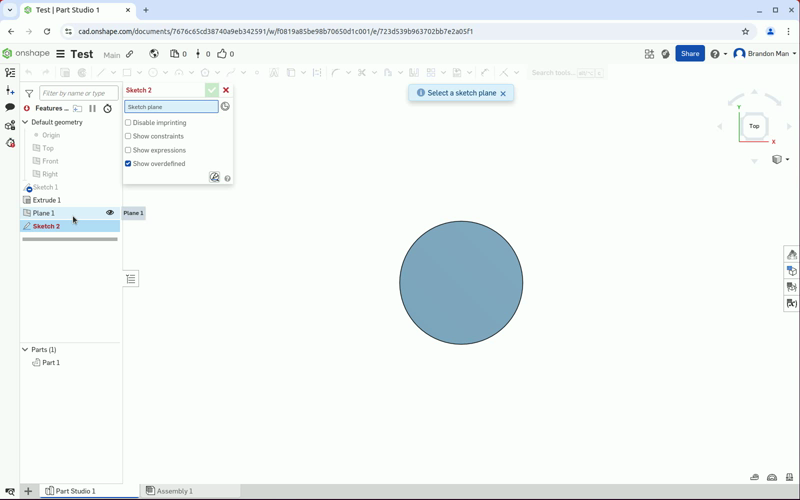
click(73, 215)
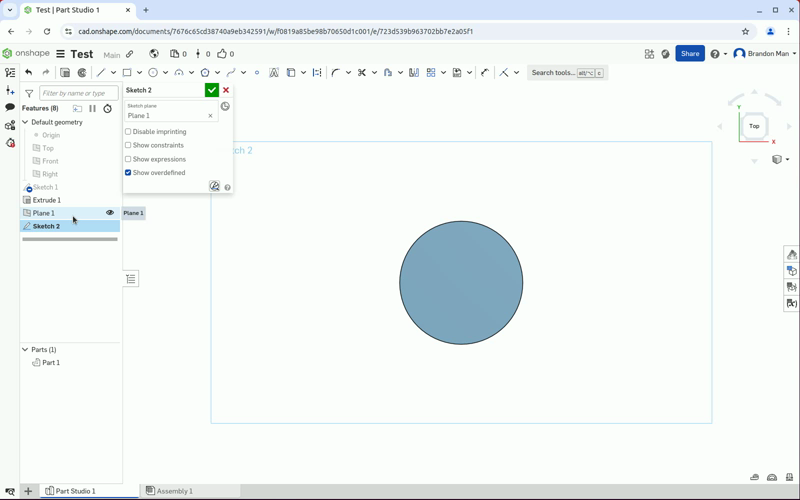
mouse_move(73, 352)
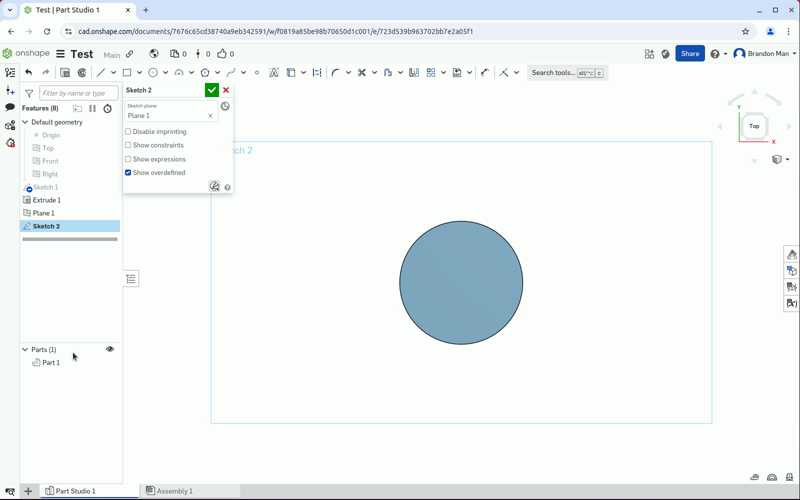
key(y)
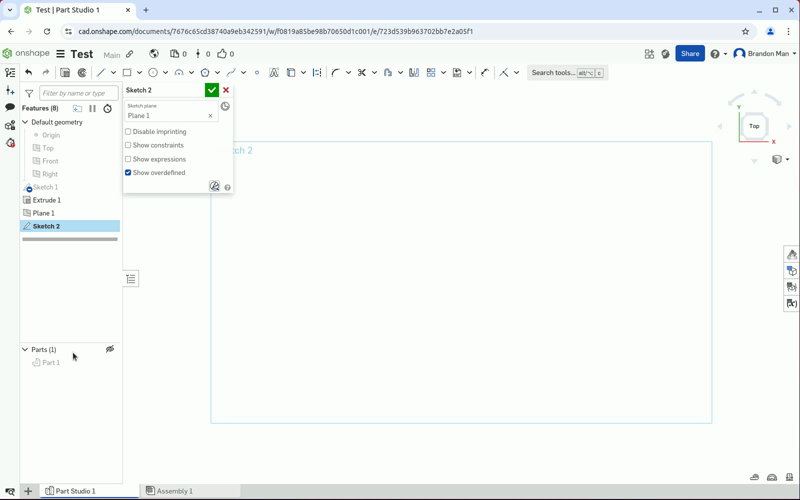
key(c)
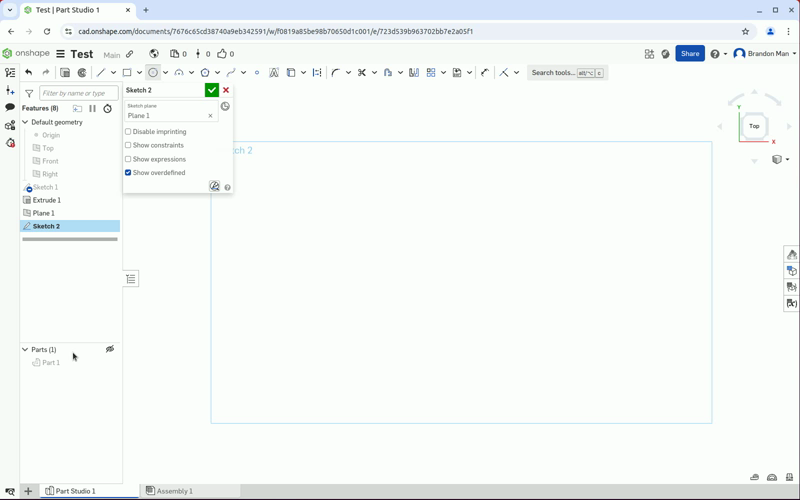
key_down(shift)
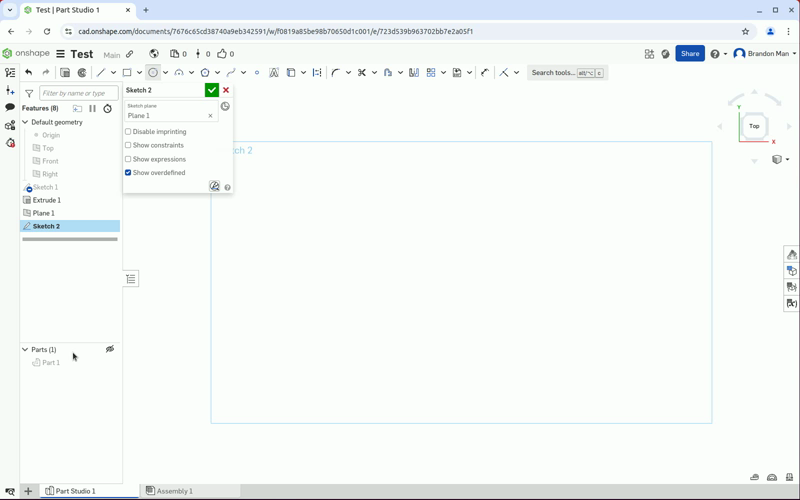
mouse_move(461, 282)
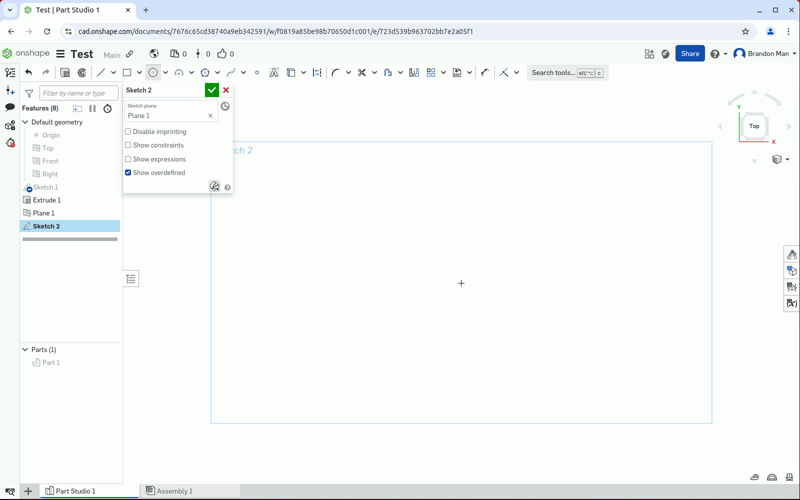
click(461, 282)
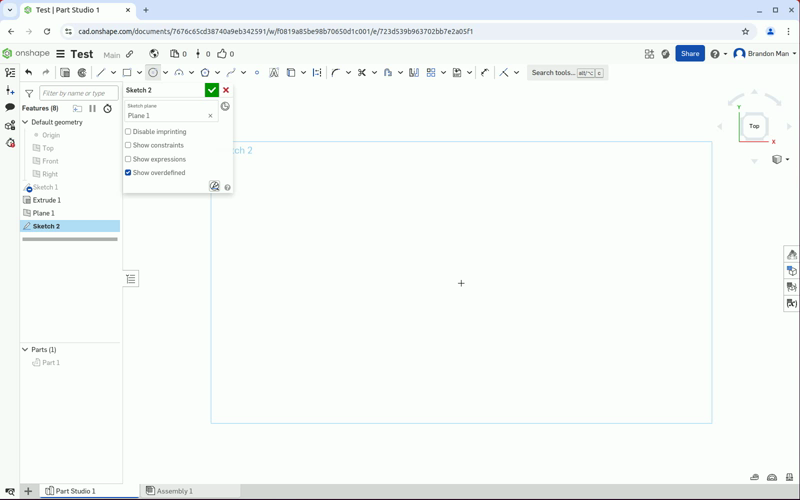
key_up(shift)
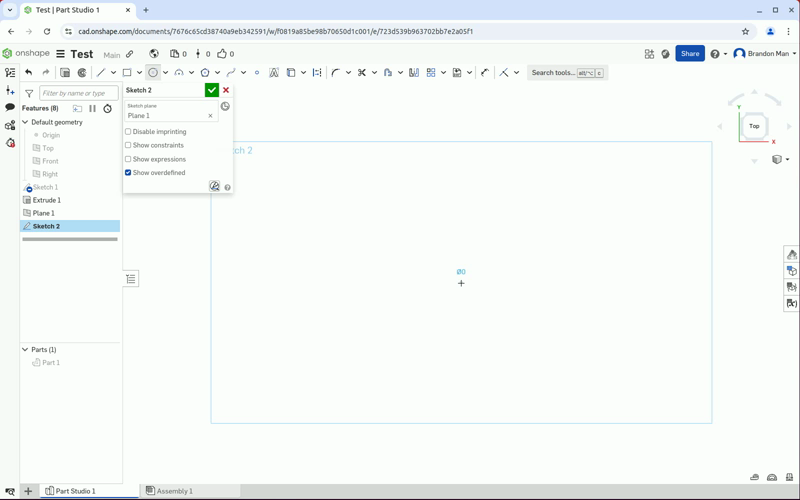
mouse_move(473, 282)
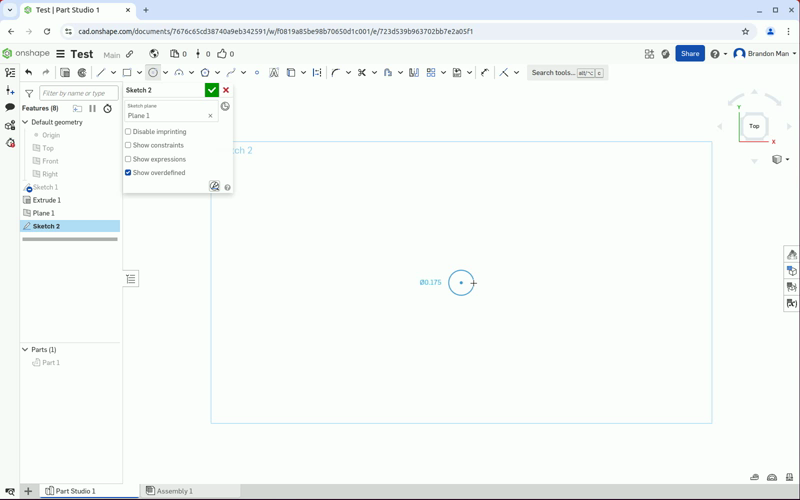
click(473, 282)
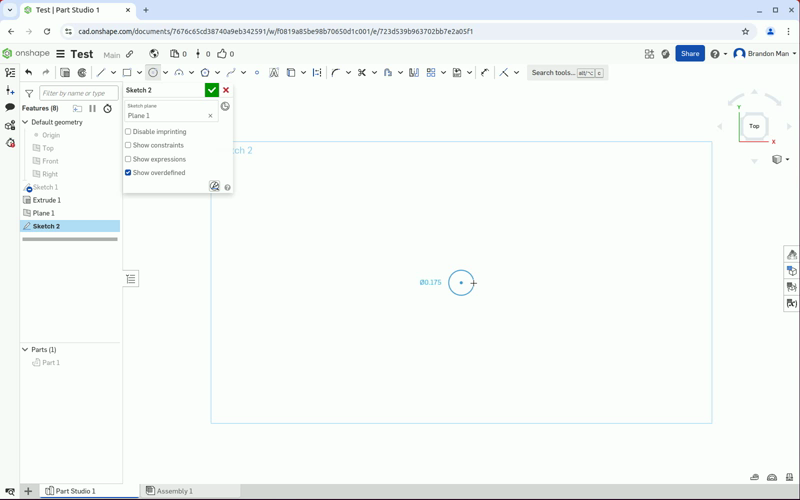
key(esc)
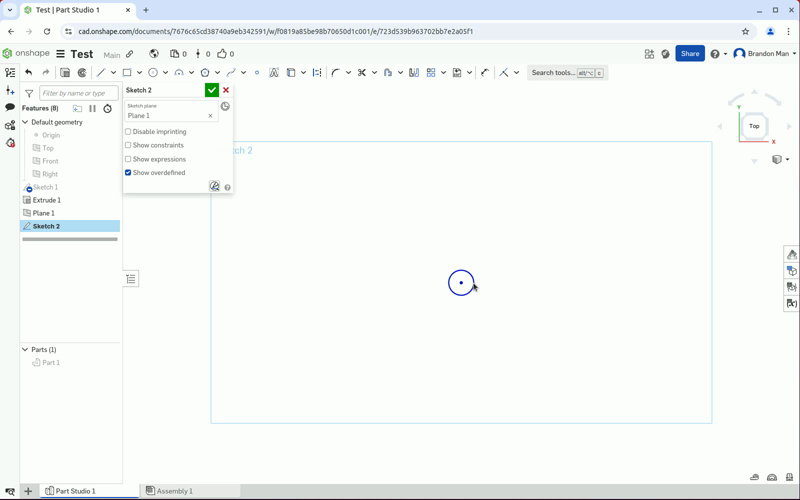
mouse_move(452, 285)
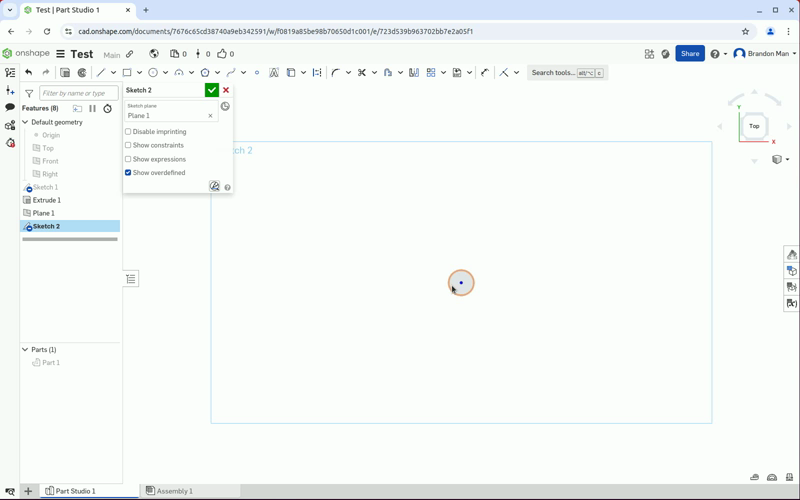
scroll(6)
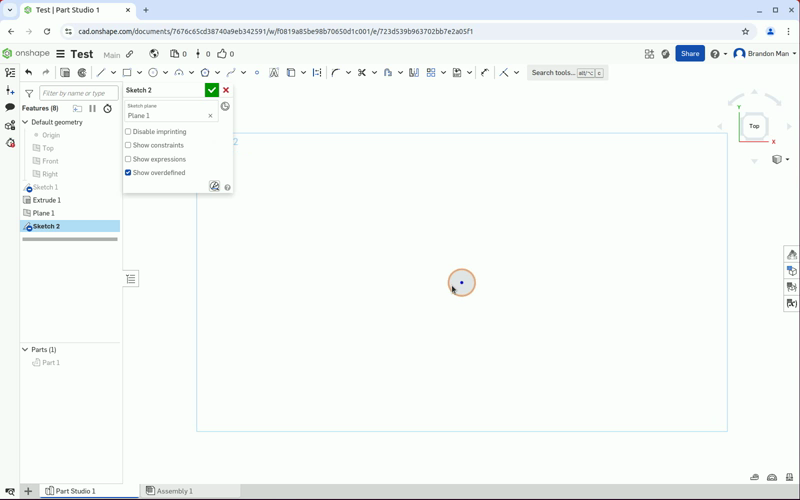
scroll(6)
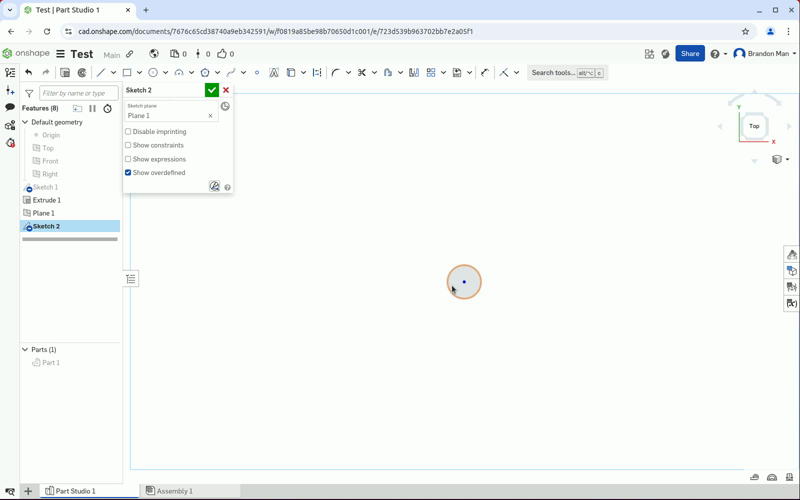
scroll(6)
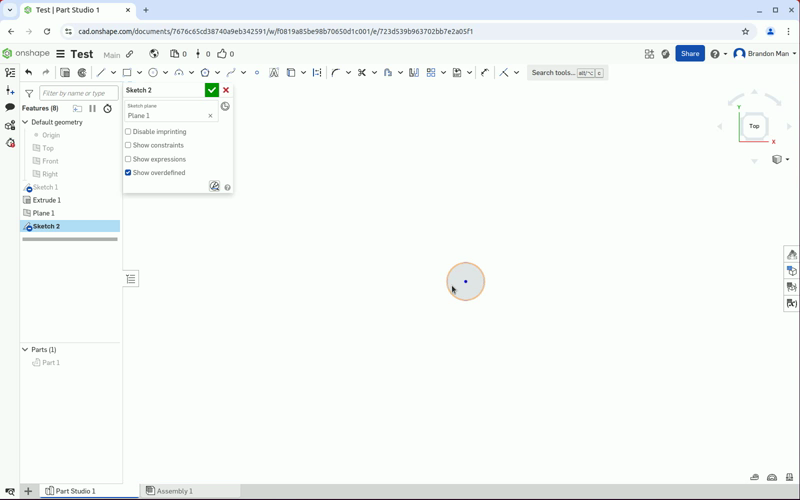
scroll(6)
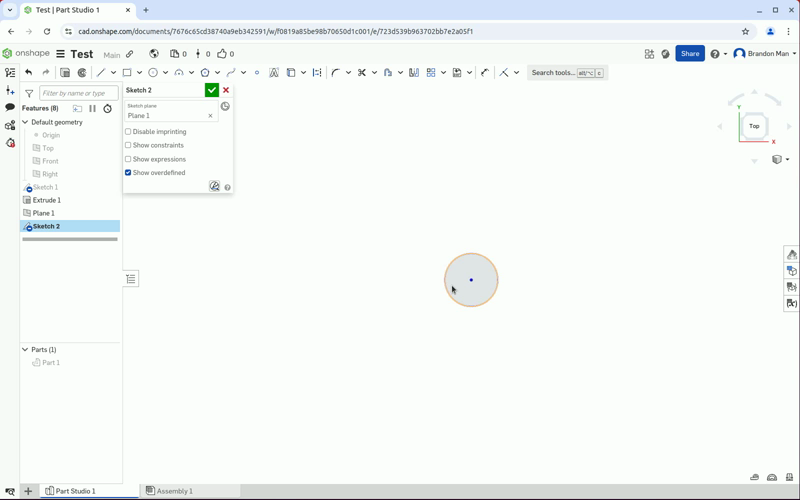
scroll(6)
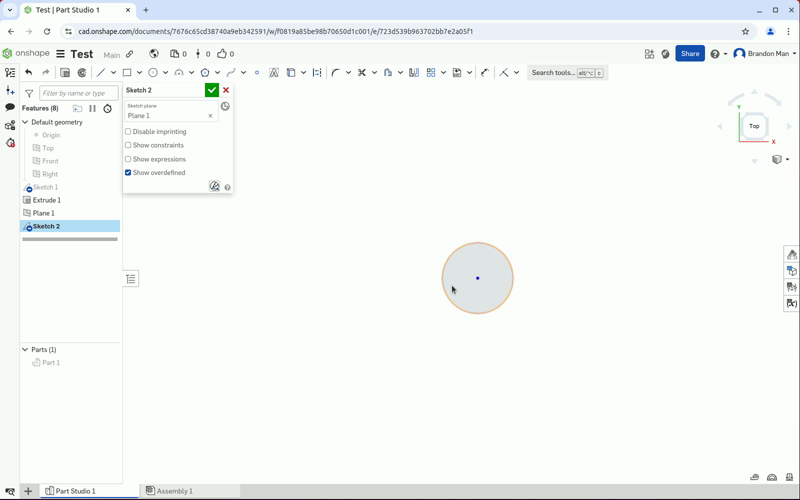
scroll(6)
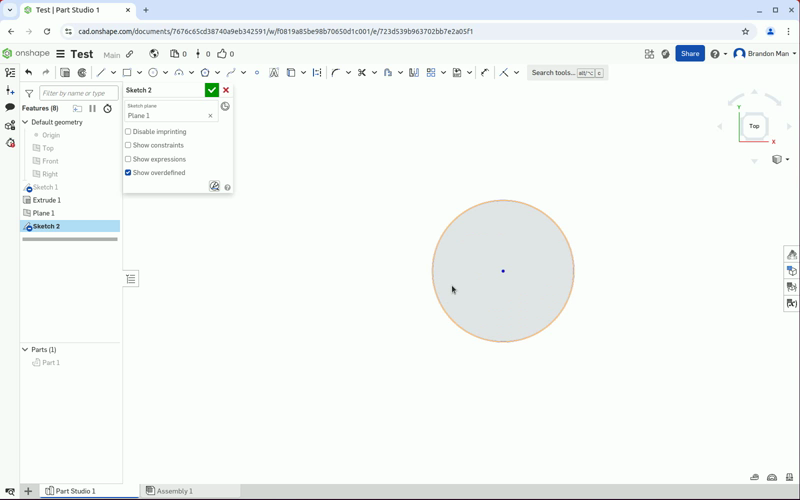
scroll(6)
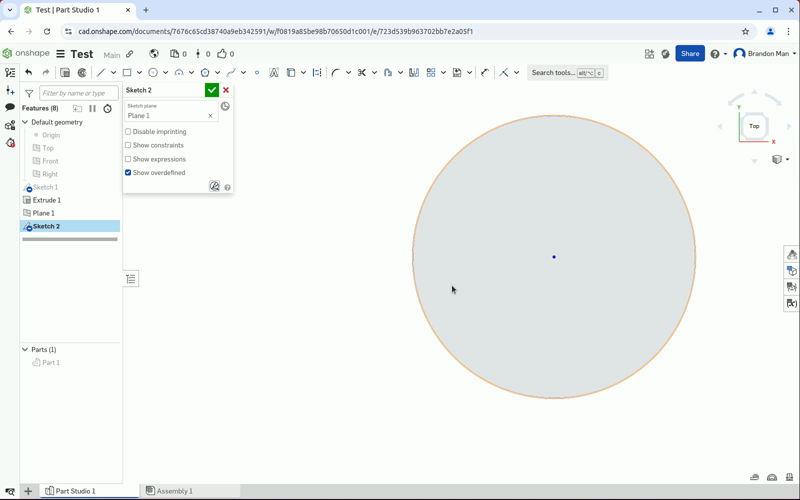
click(452, 285)
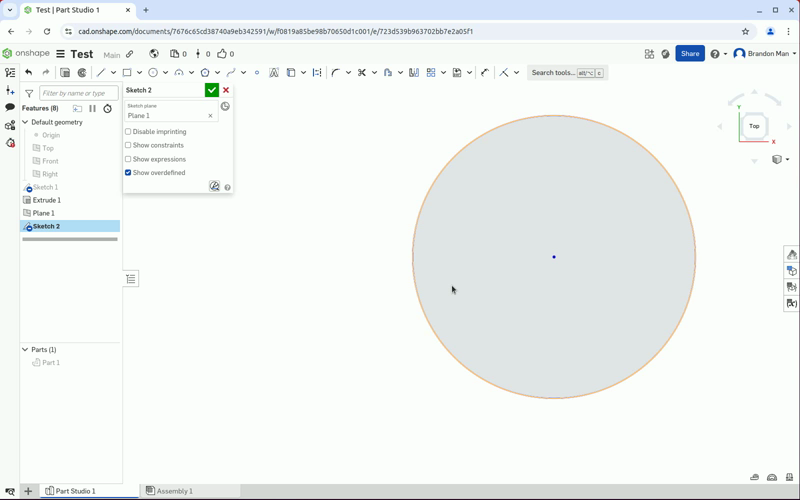
scroll(-6)
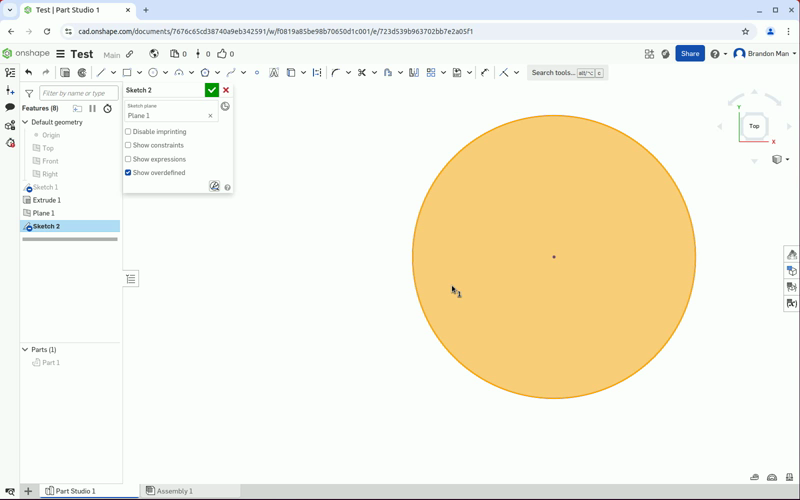
scroll(-6)
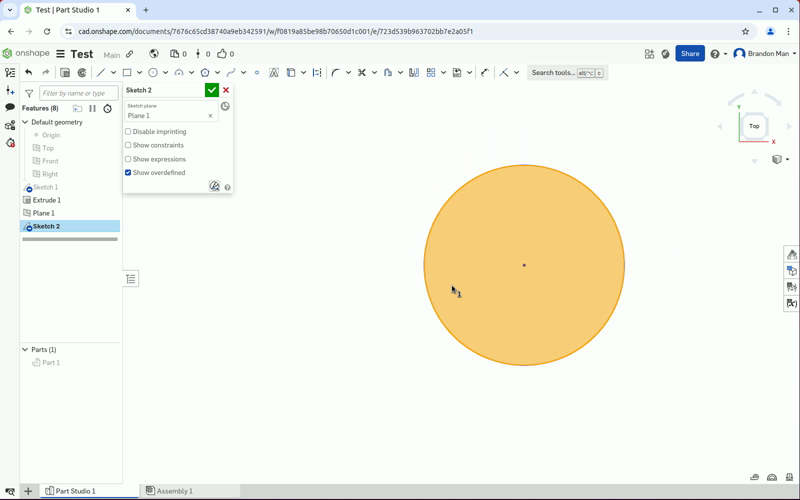
scroll(-6)
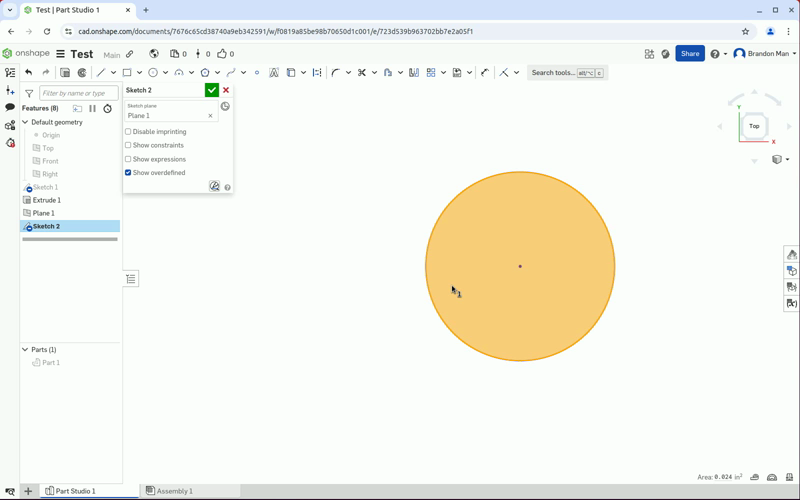
scroll(-6)
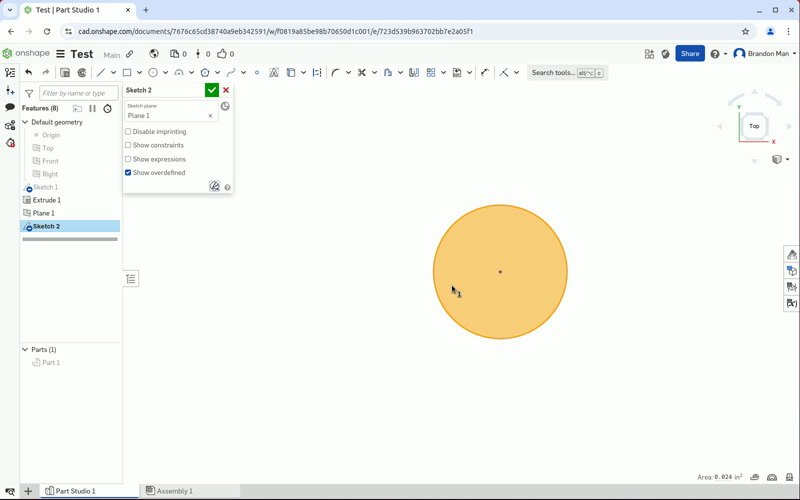
scroll(-6)
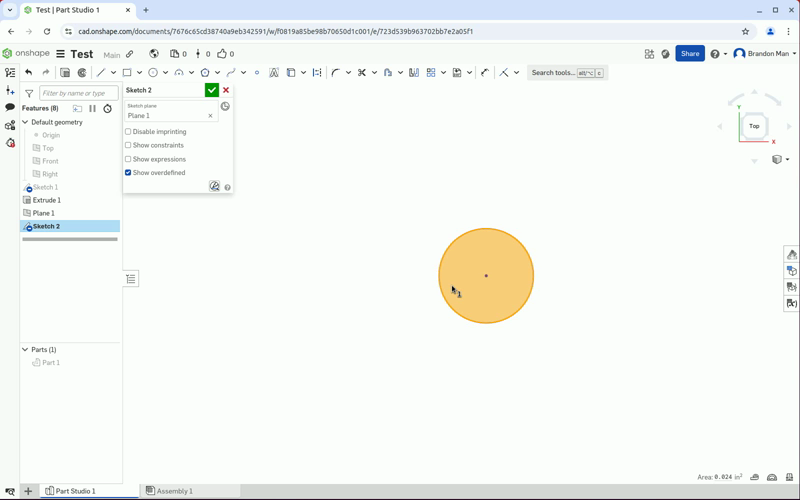
scroll(-6)
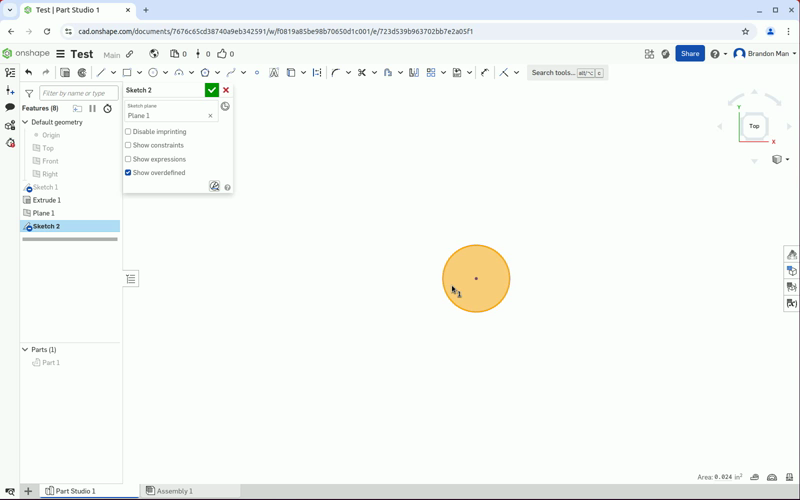
scroll(-6)
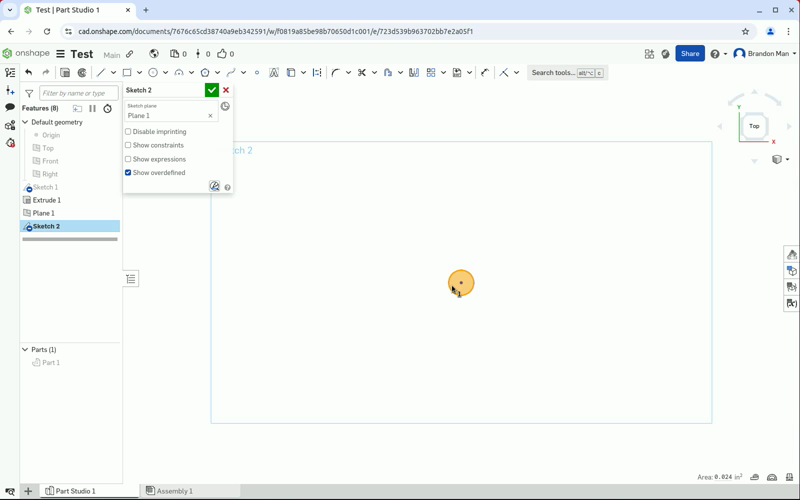
mouse_move(73, 352)
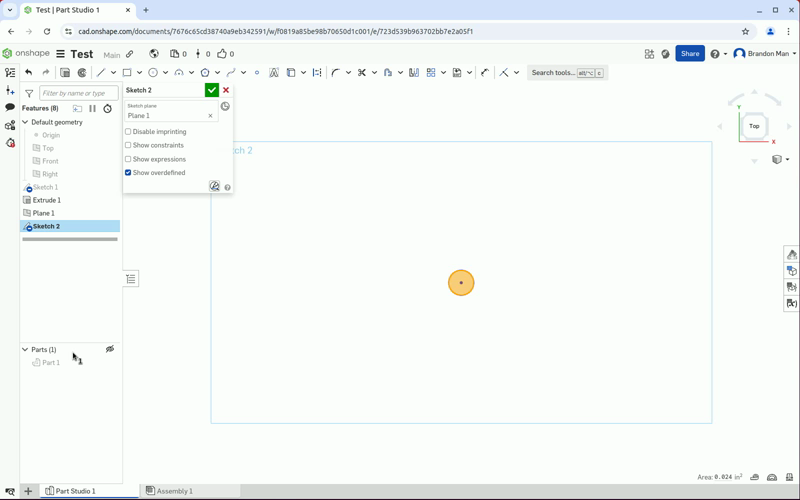
key(shift+y)
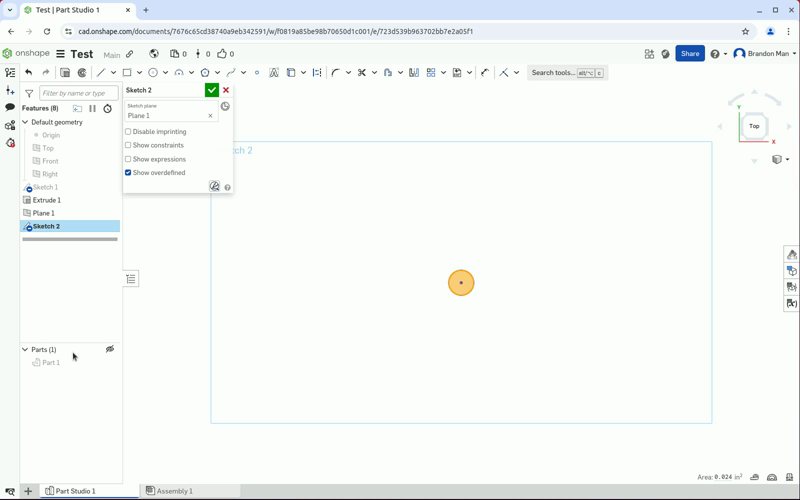
key(shift+e)
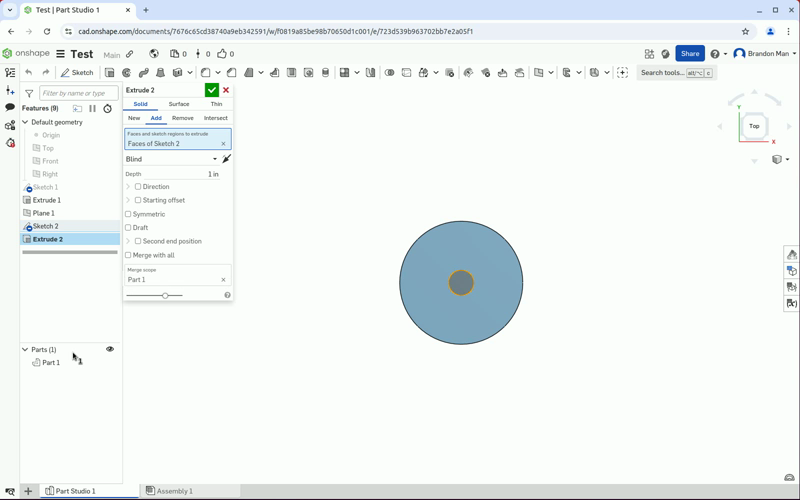
mouse_move(143, 106)
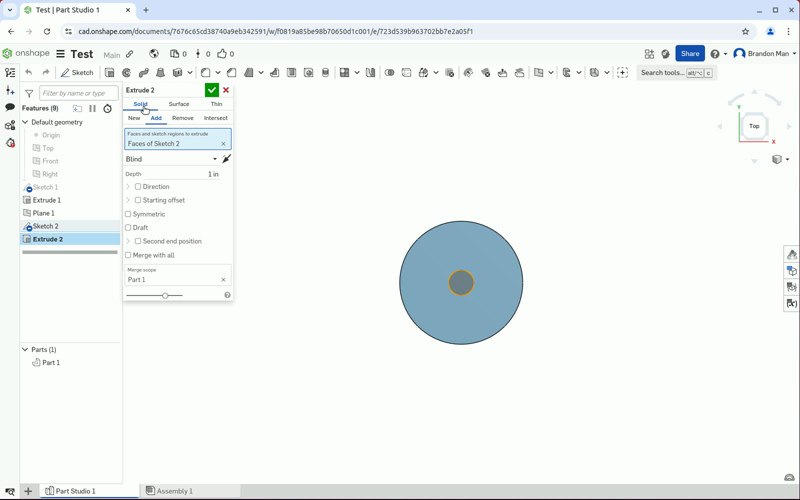
click(143, 106)
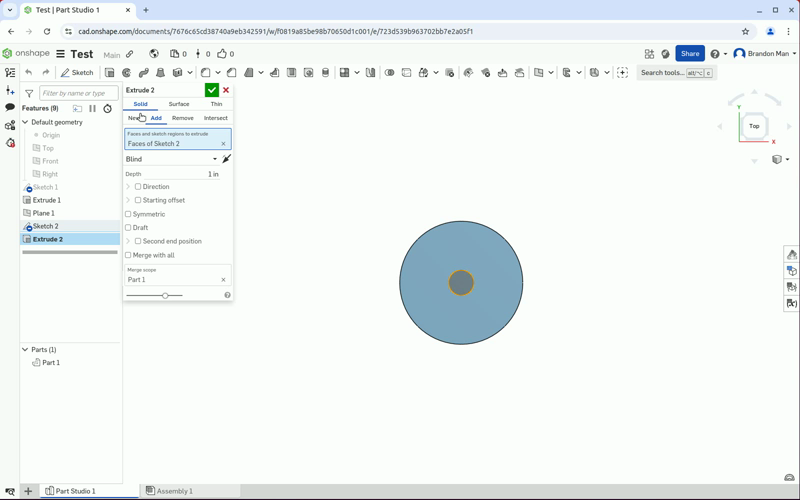
mouse_move(137, 120)
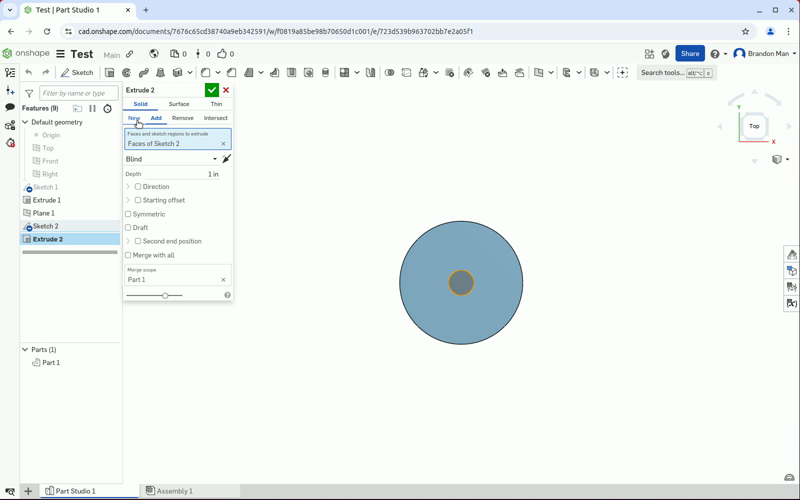
click(137, 120)
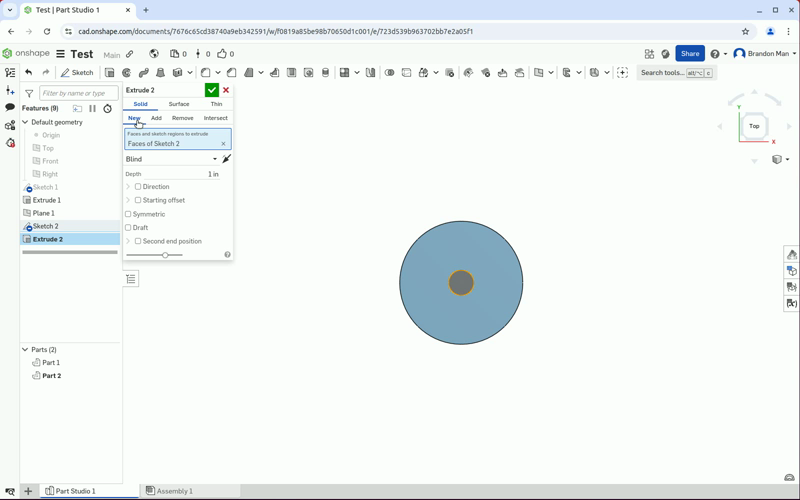
key(tab, 4)
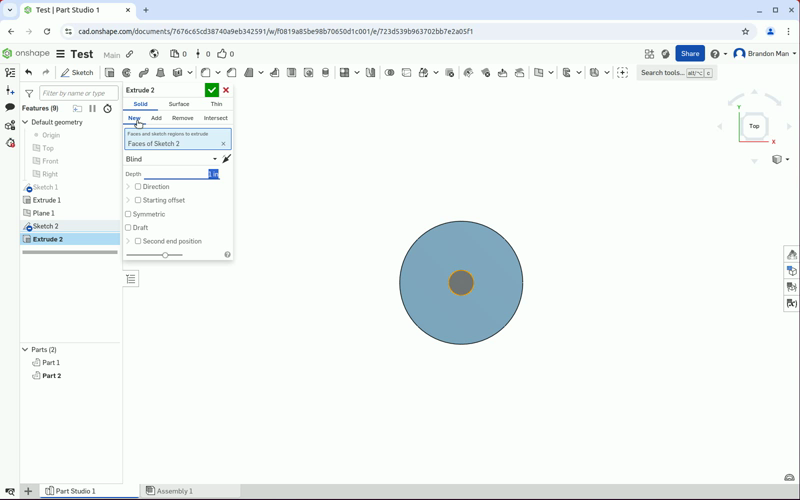
text(0.148)
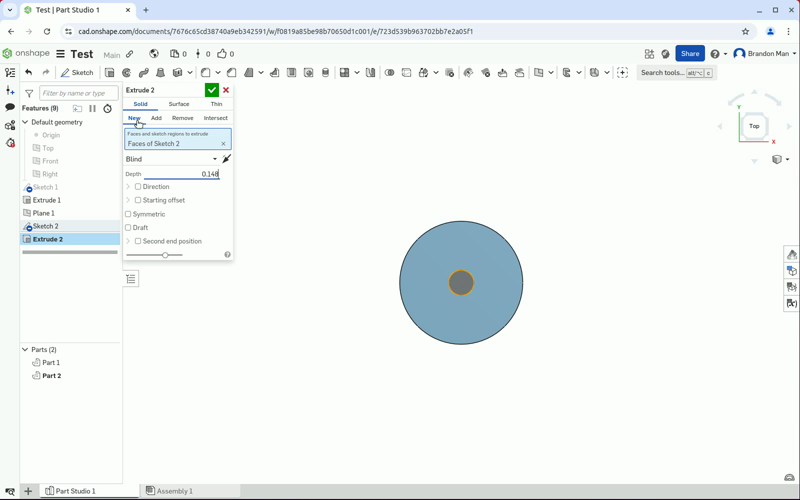
key(enter)
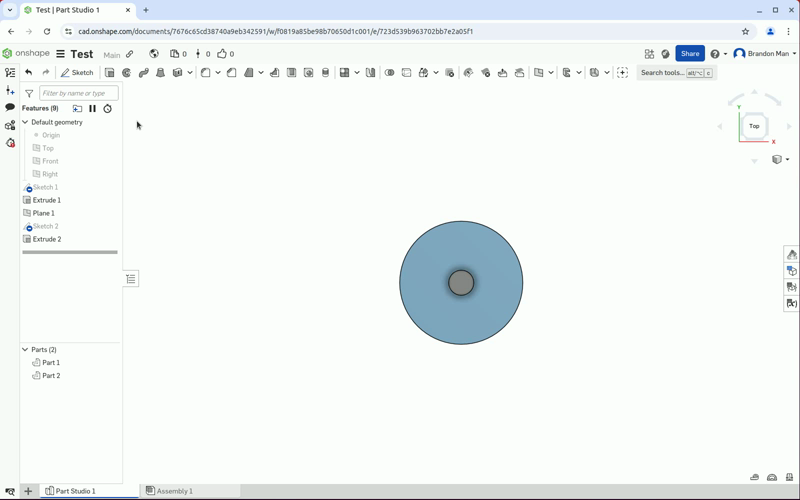
key(shift+h)
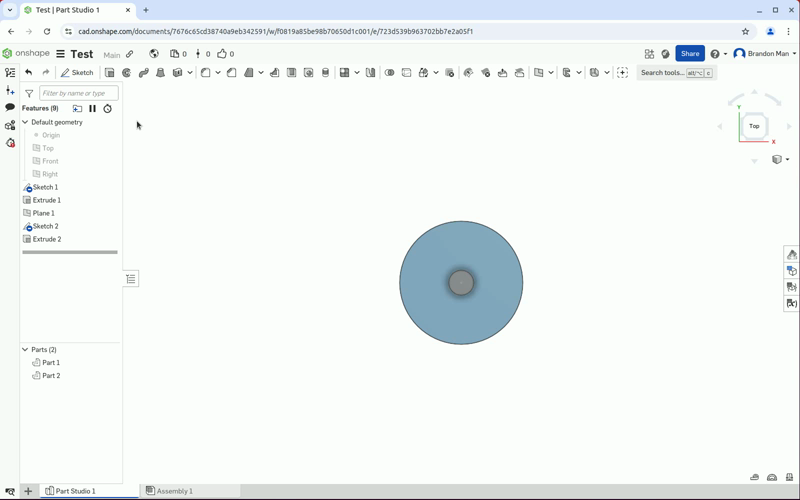
key(shift+h)
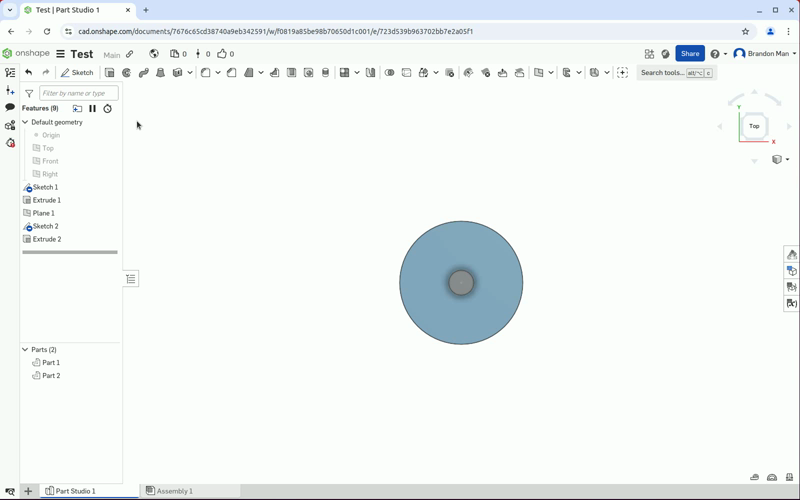
key(shift+7)
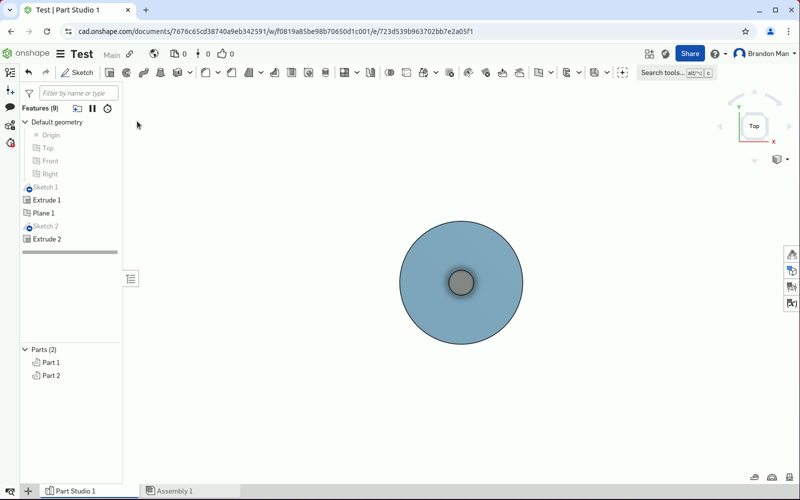
key(up, 3)
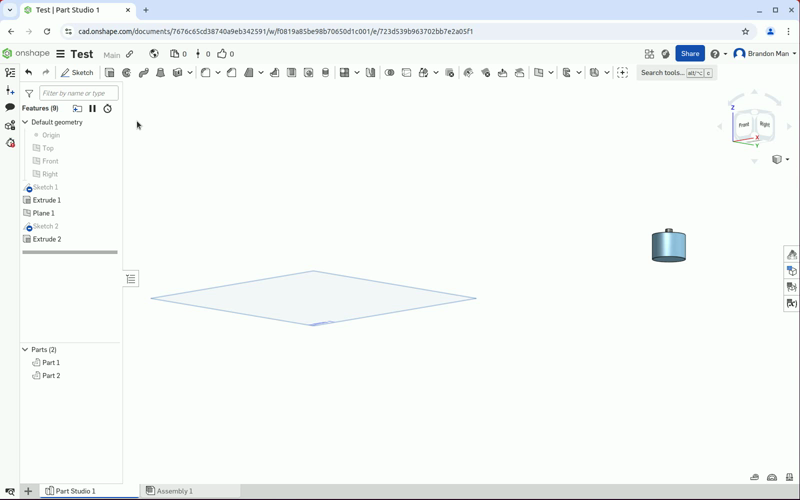
key(left, 3)
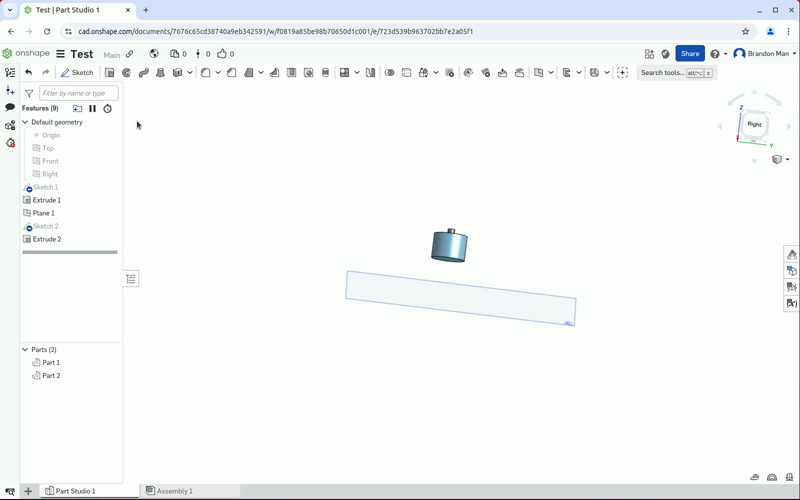
key(right, 3)
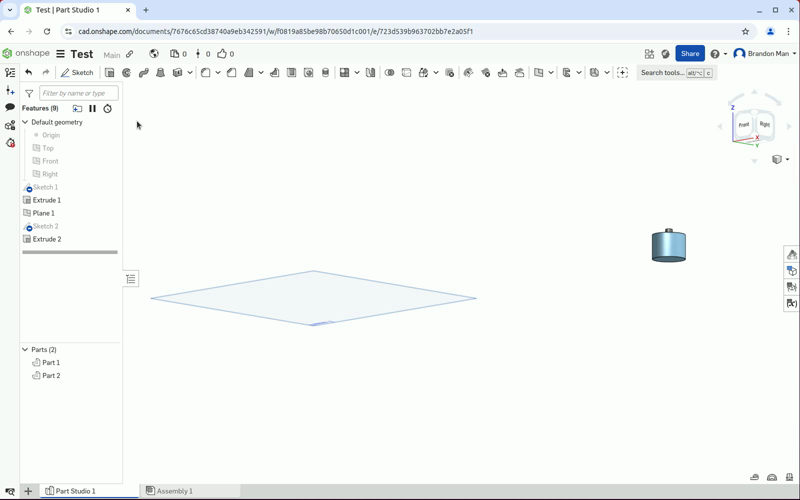
key(down, 3)
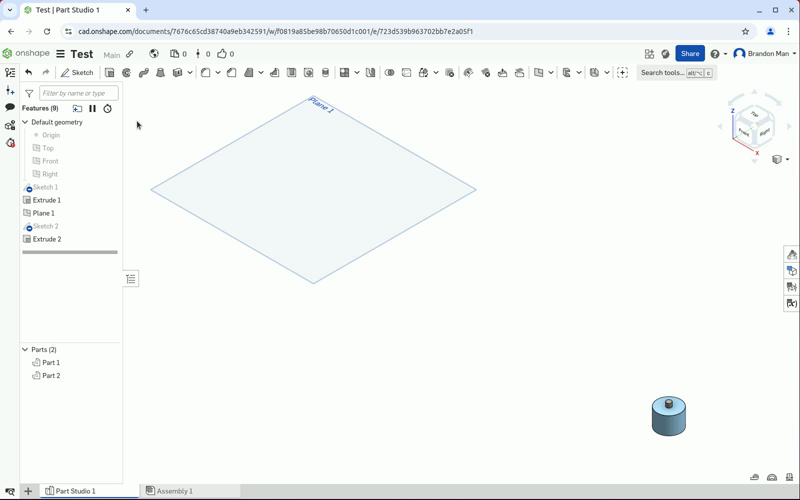
mouse_move(73, 189)
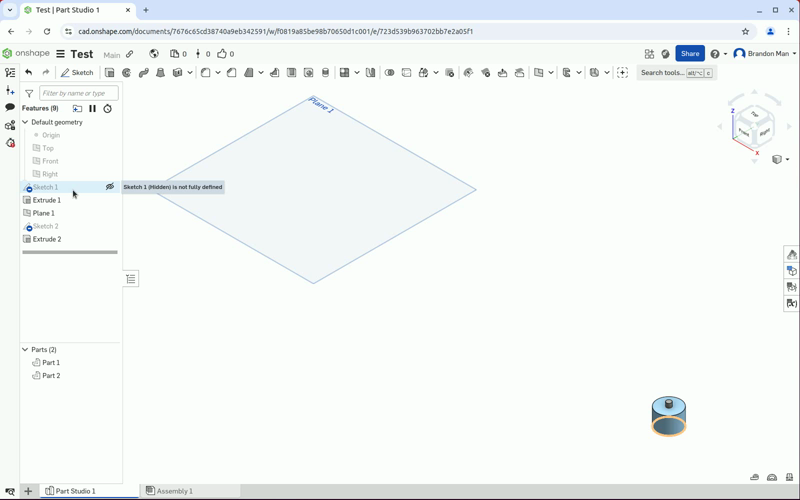
click(73, 189)